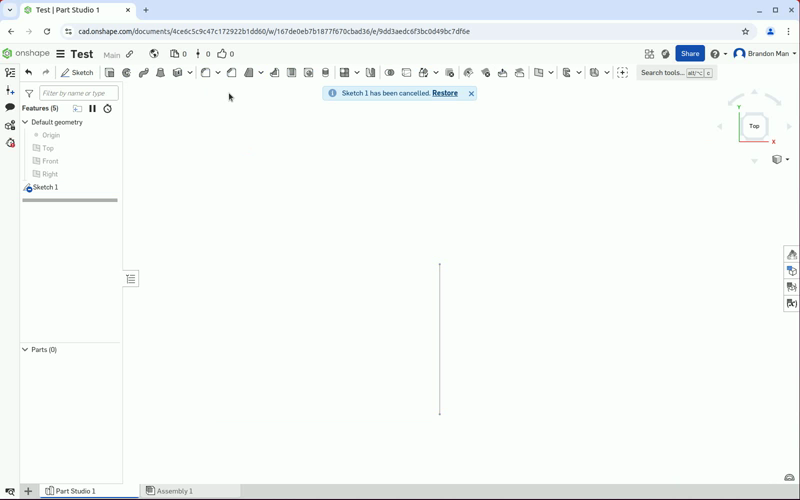
key(shift+h)
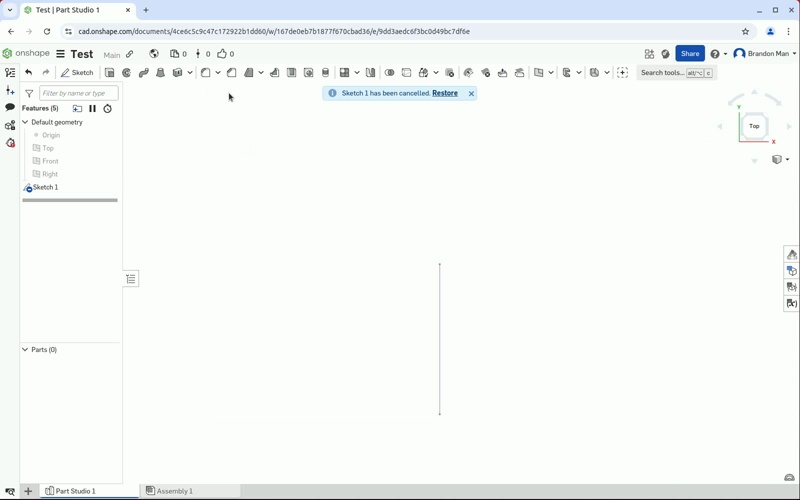
key(shift+s)
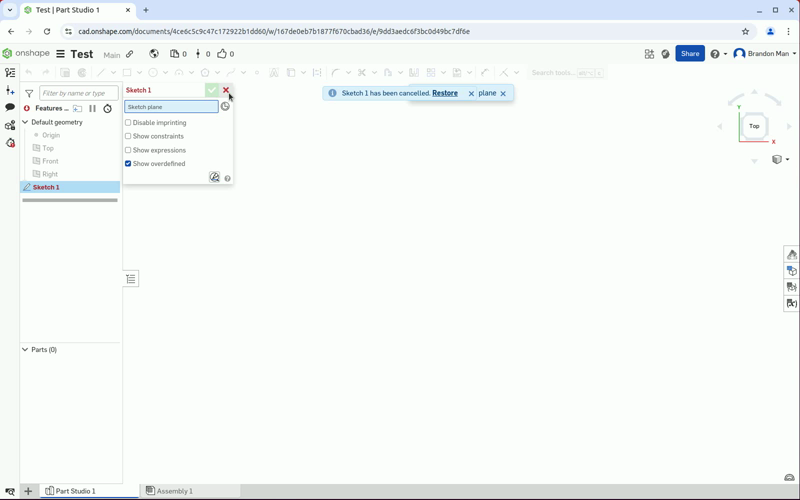
mouse_move(73, 150)
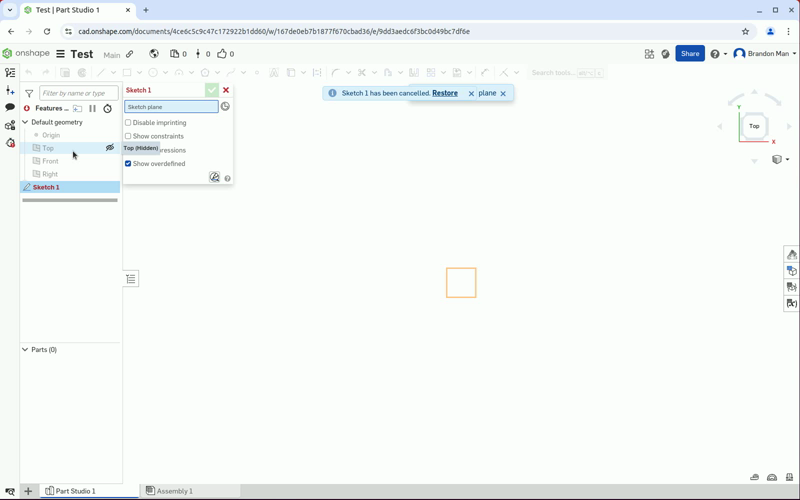
click(73, 150)
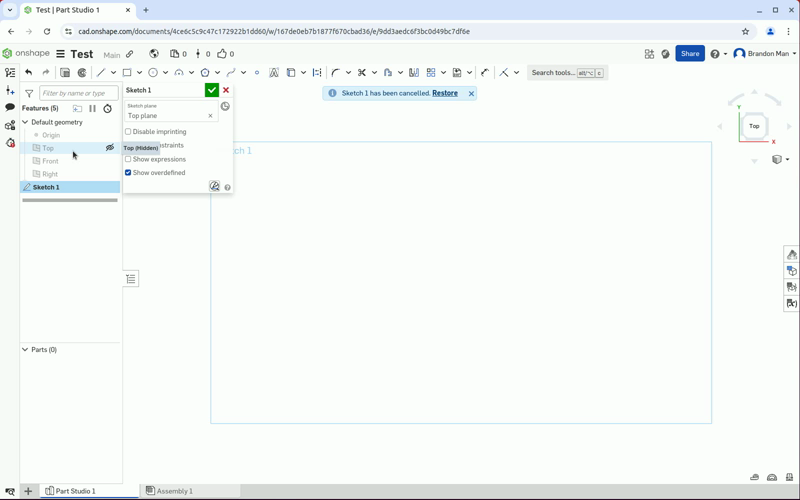
mouse_move(73, 352)
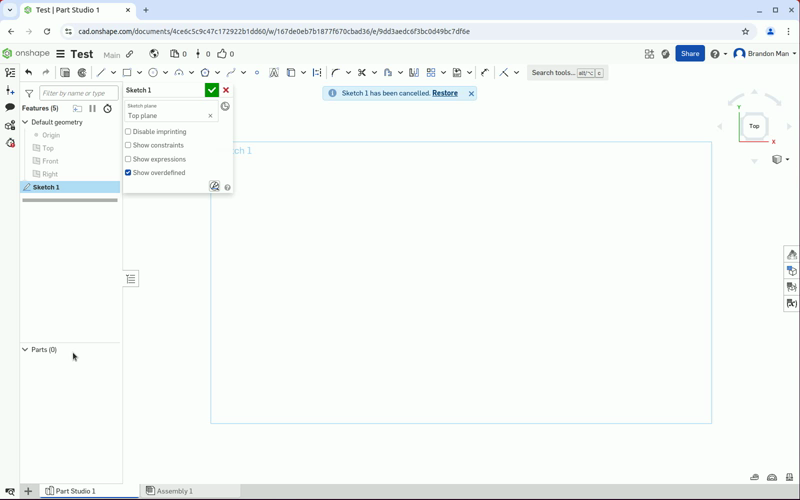
key(y)
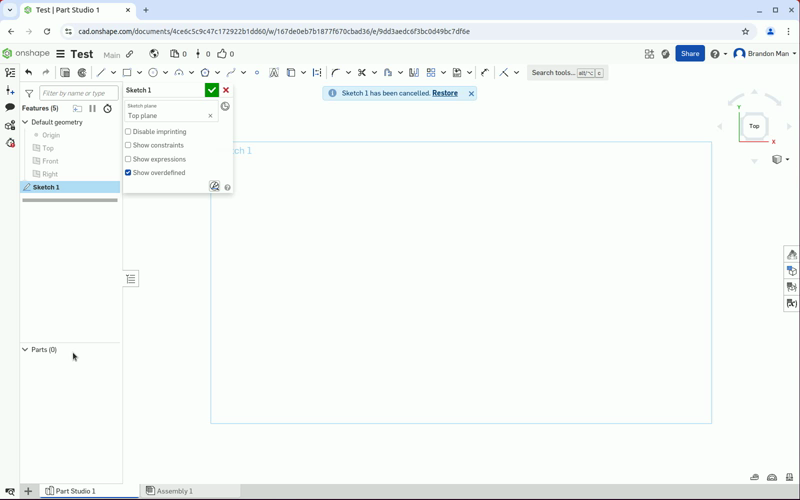
key(c)
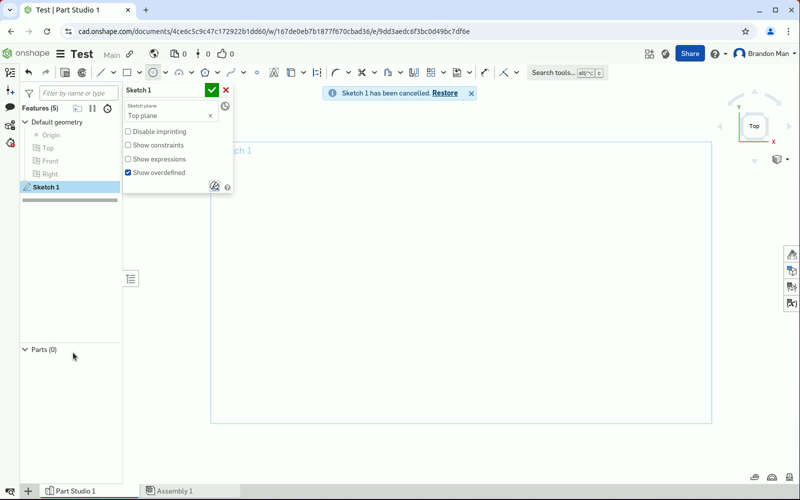
key_down(shift)
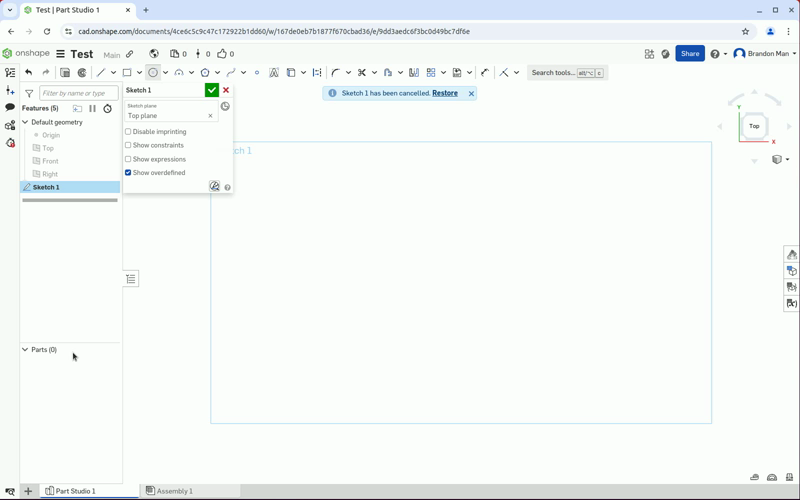
mouse_move(461, 282)
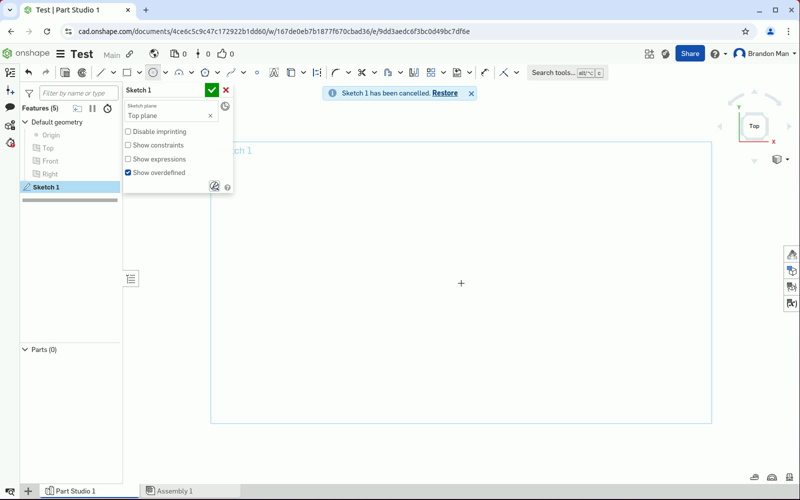
click(461, 282)
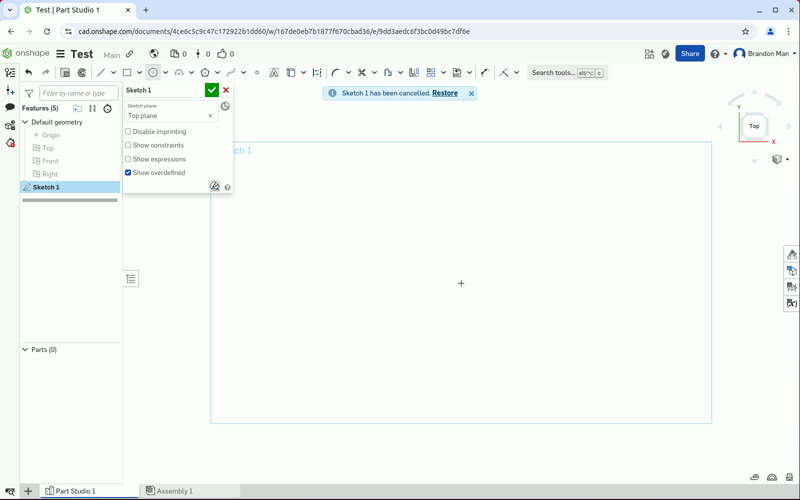
key_up(shift)
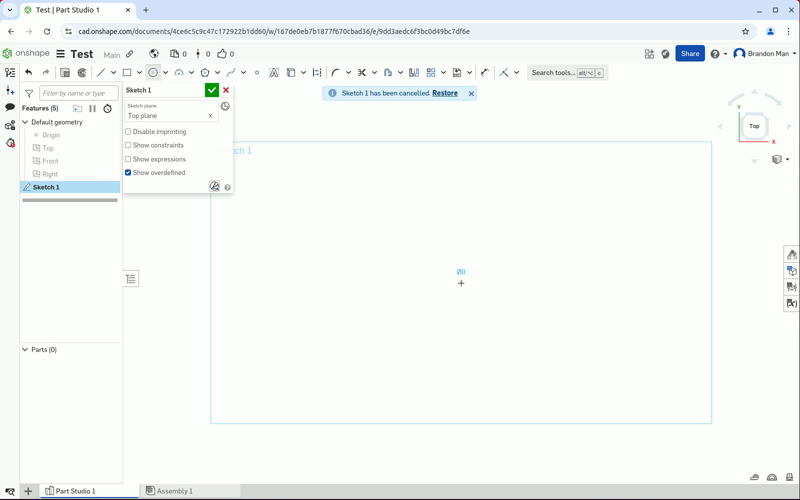
mouse_move(549, 282)
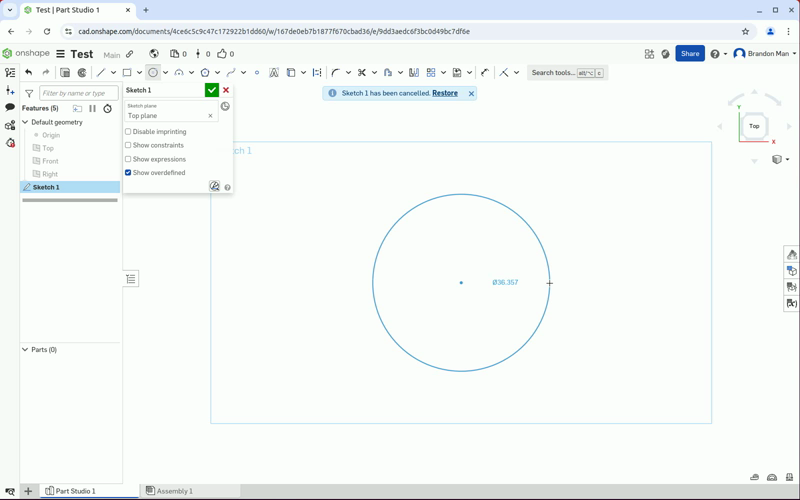
click(549, 282)
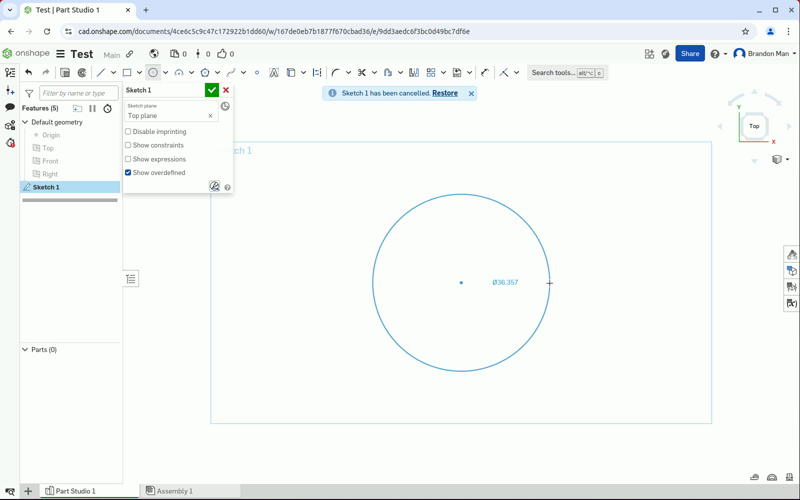
key(esc)
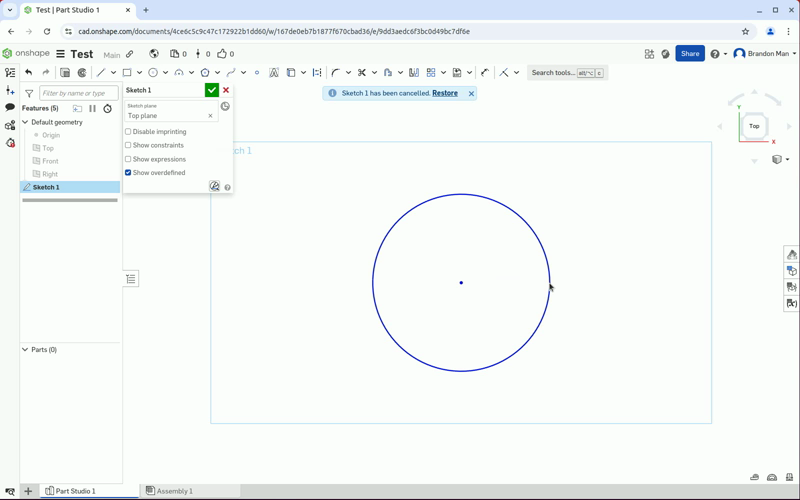
key(c)
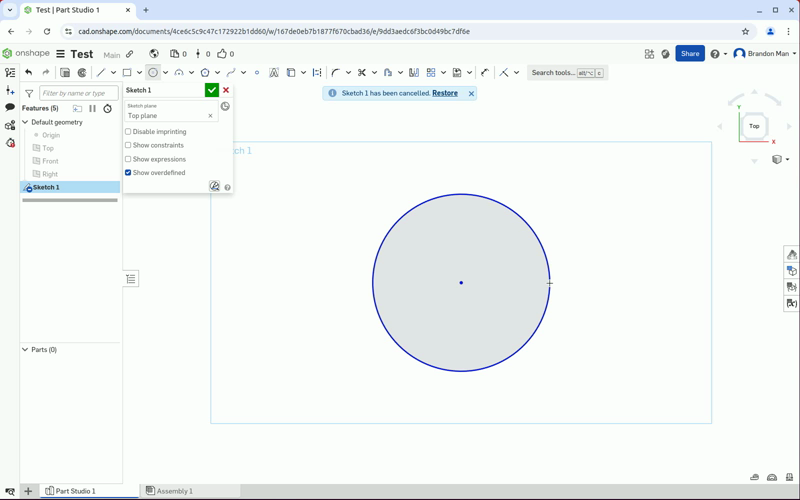
key_down(shift)
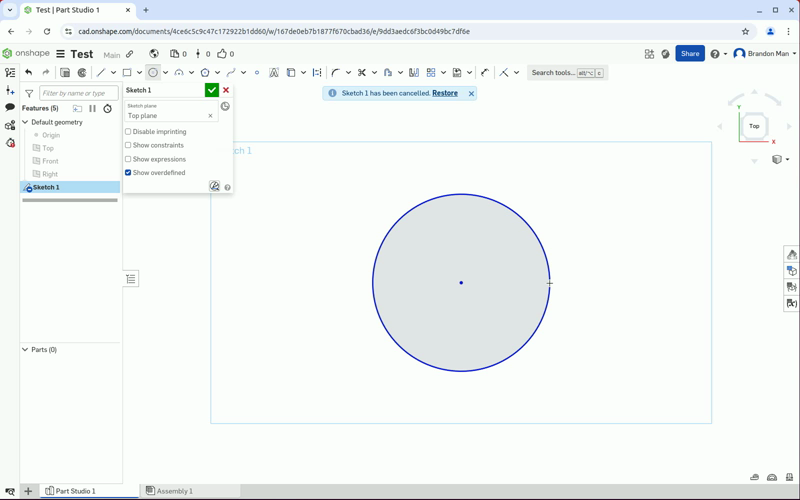
mouse_move(461, 282)
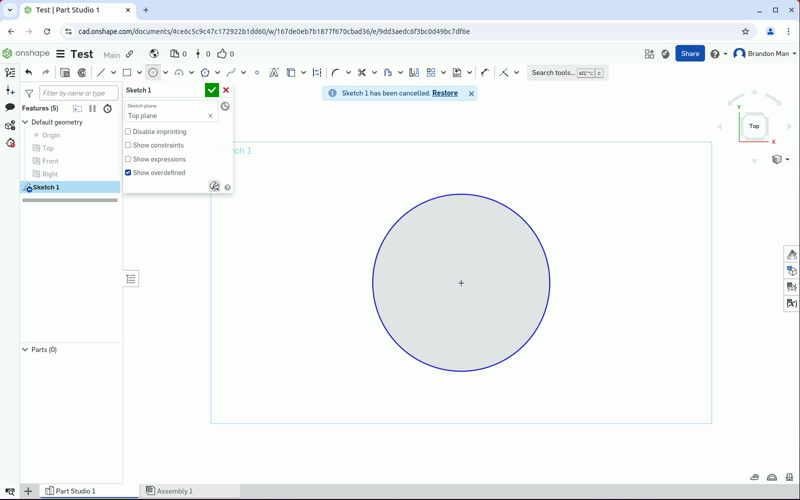
click(461, 282)
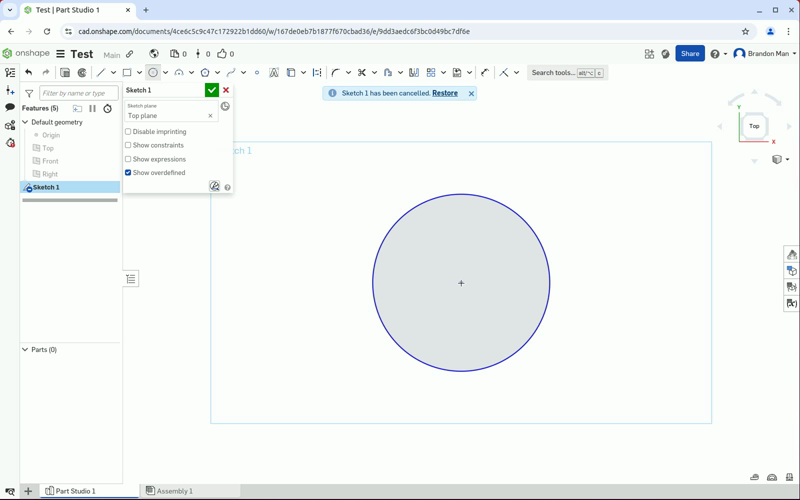
key_up(shift)
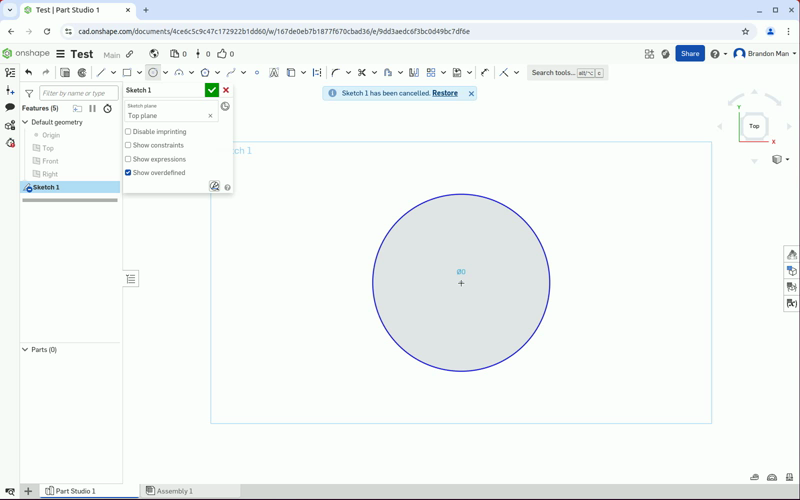
mouse_move(544, 282)
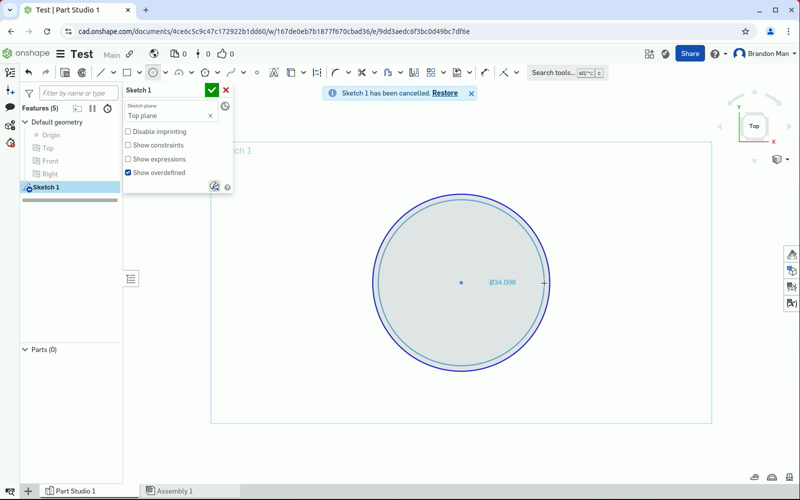
click(544, 282)
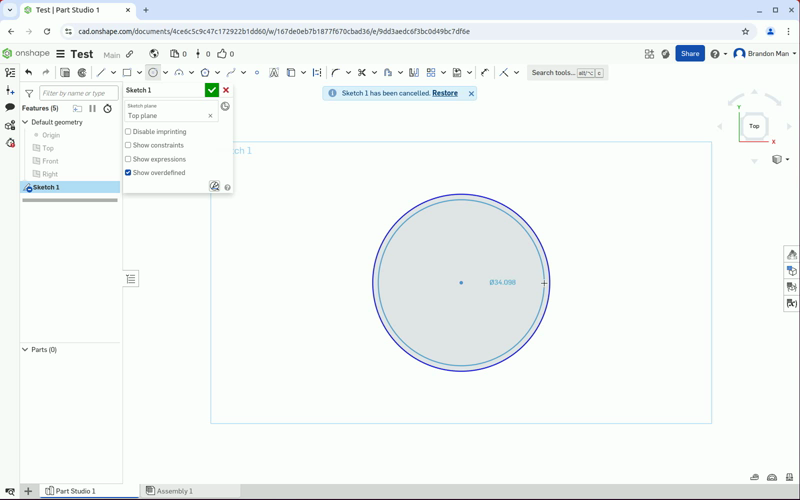
key(esc)
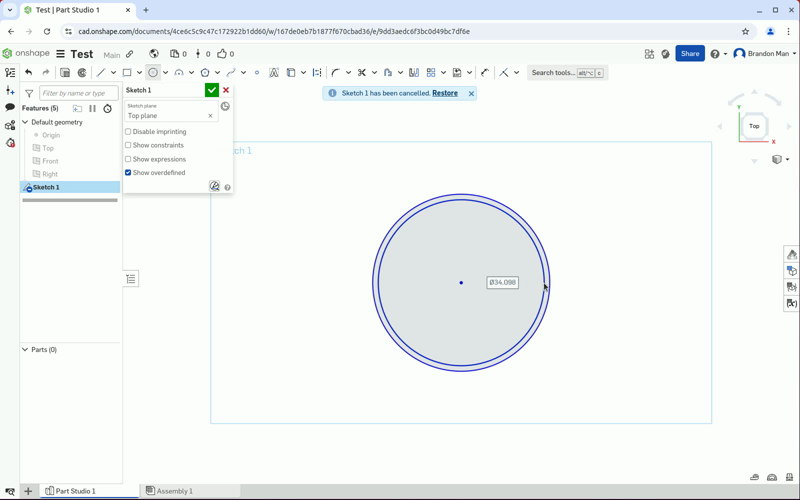
mouse_move(379, 305)
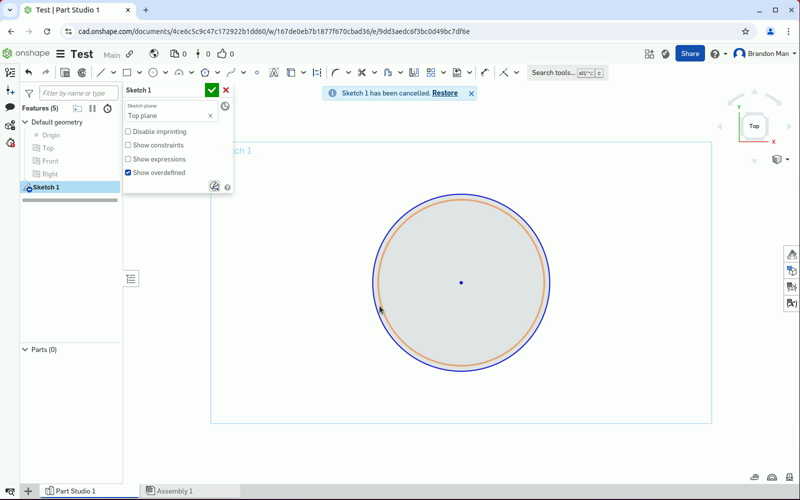
click(379, 305)
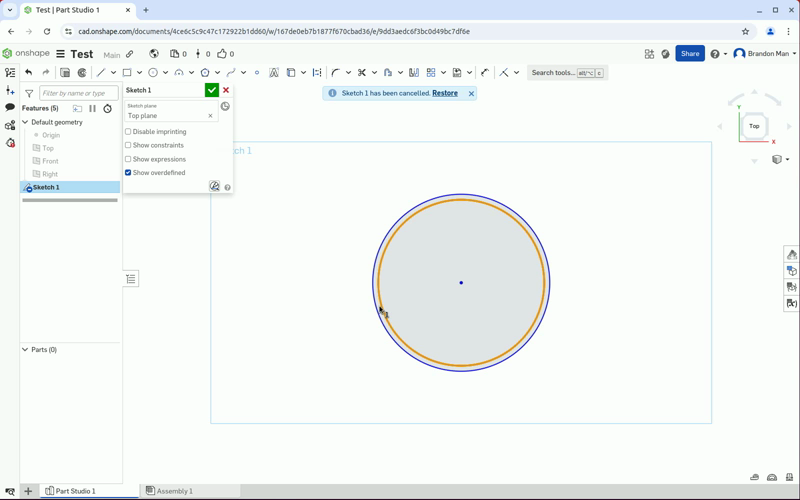
mouse_move(73, 352)
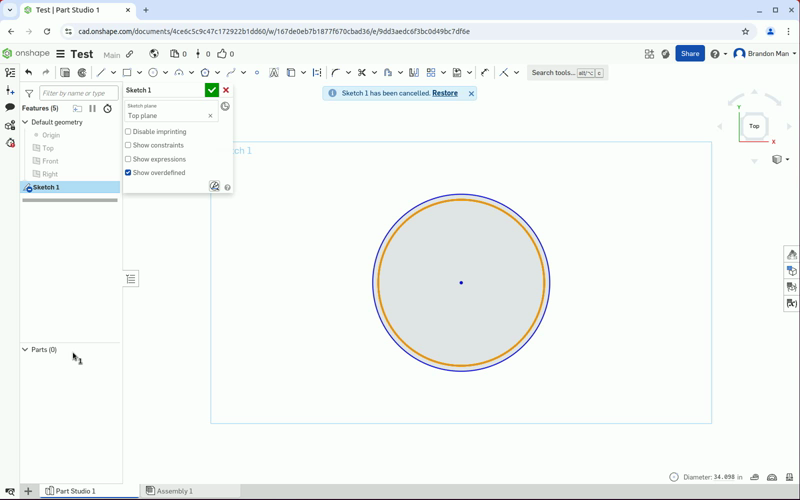
key(shift+y)
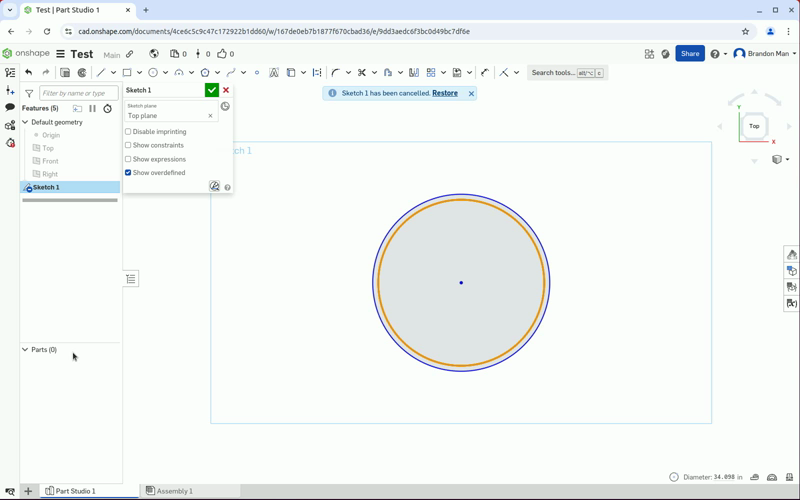
key(shift+e)
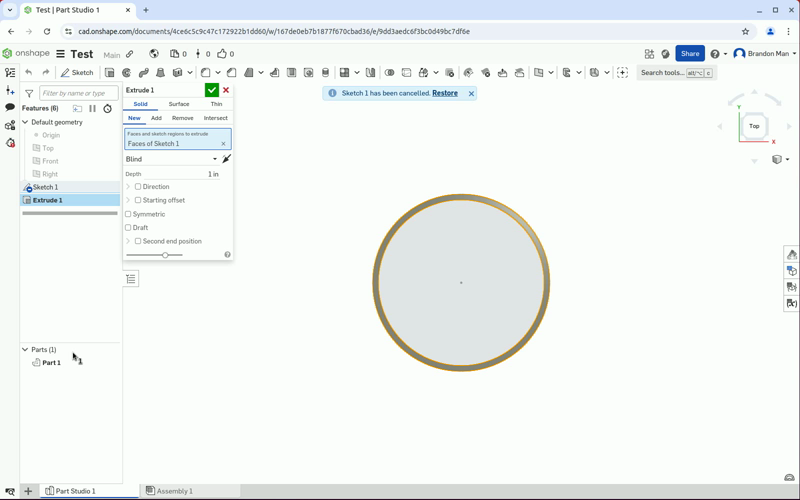
mouse_move(143, 106)
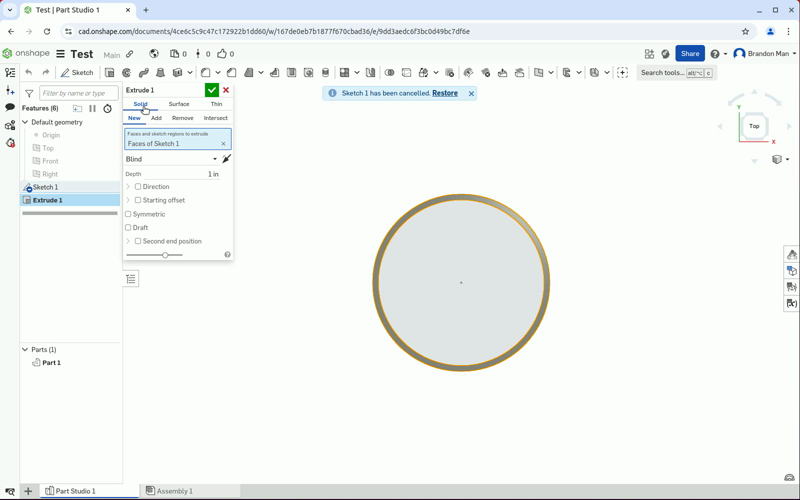
click(143, 106)
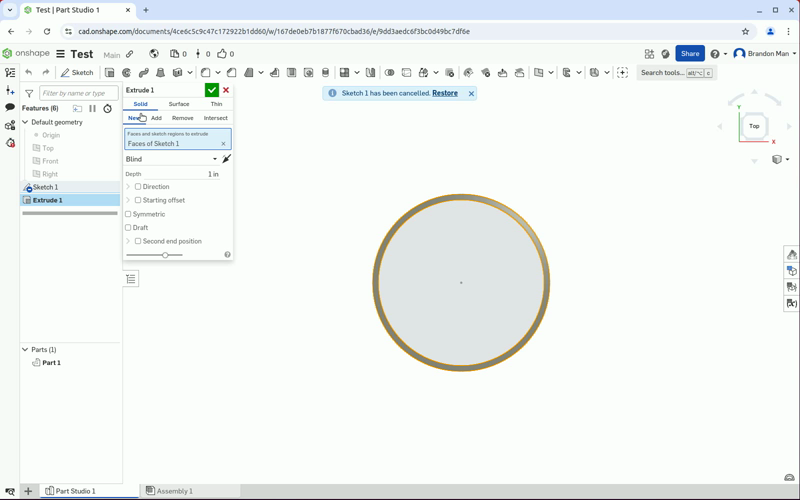
mouse_move(137, 120)
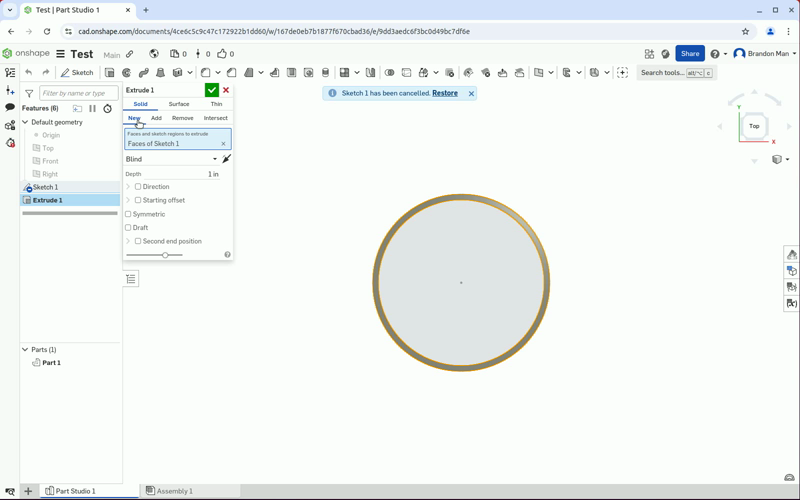
click(137, 120)
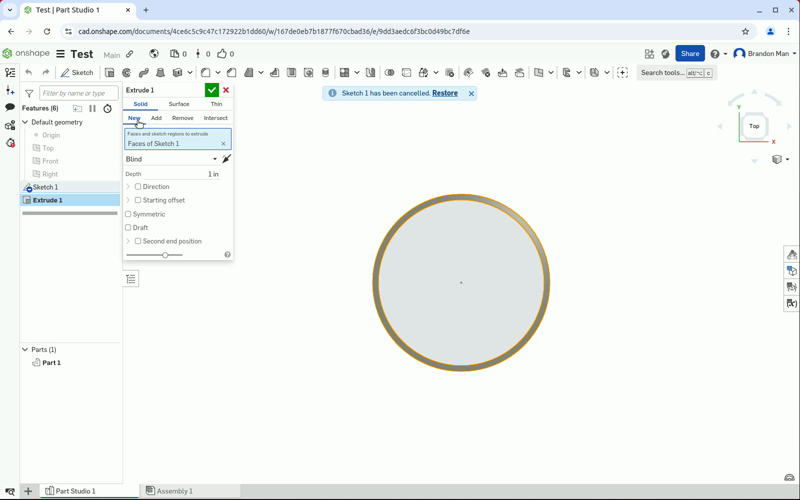
key(tab, 4)
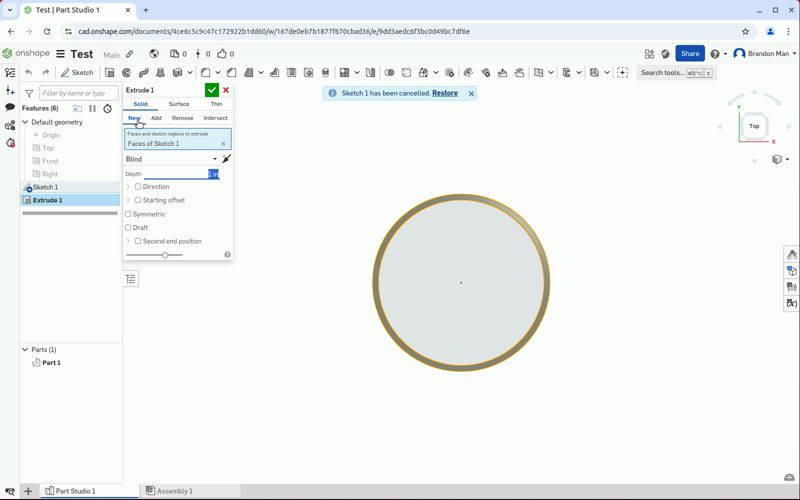
text(9.628)
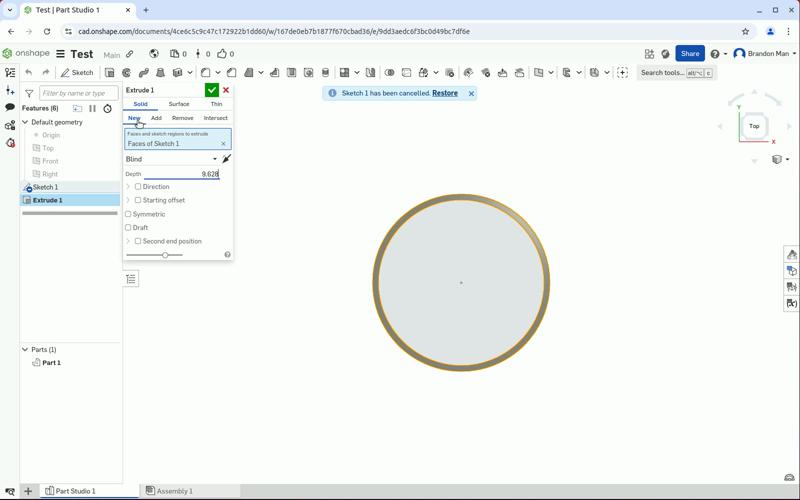
key(enter)
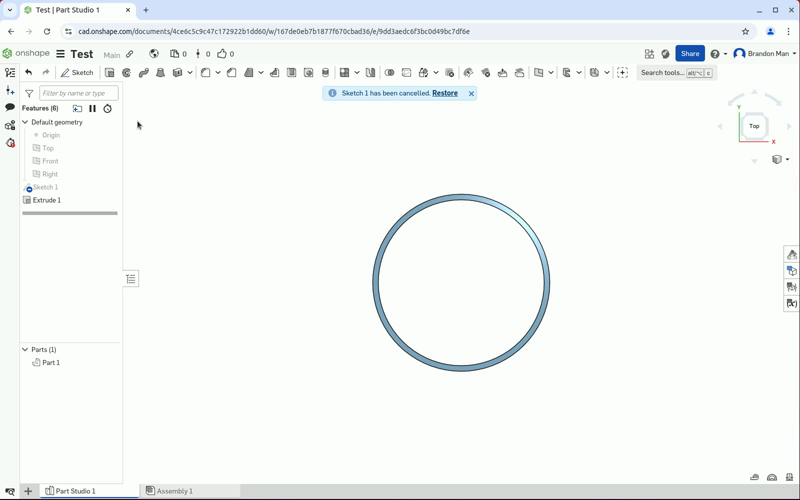
key(shift+h)
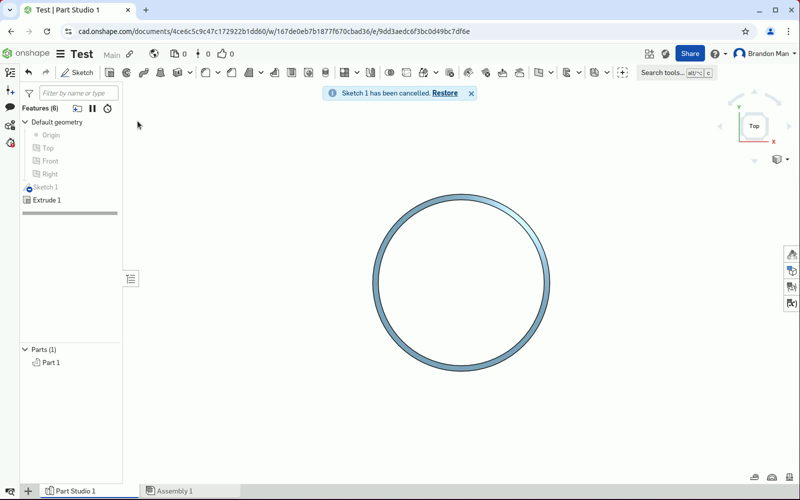
key(shift+h)
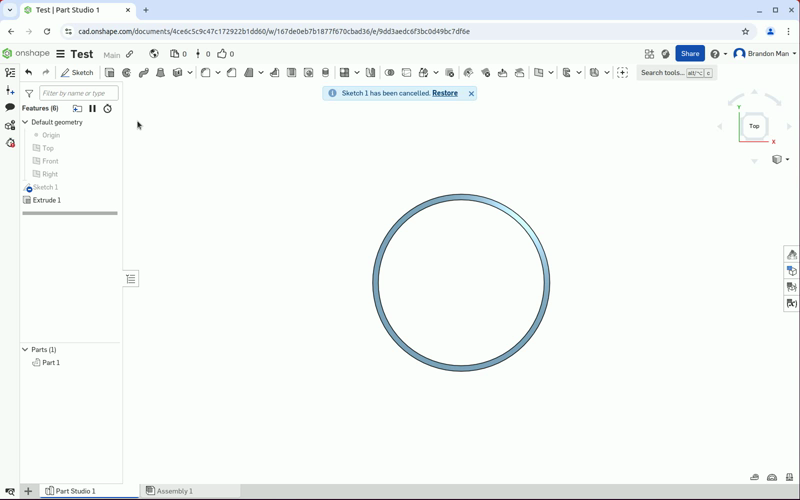
mouse_move(73, 189)
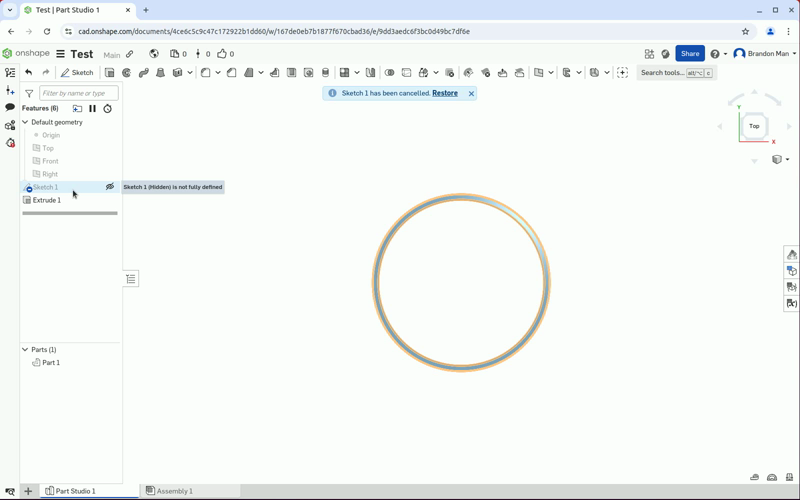
click(73, 189)
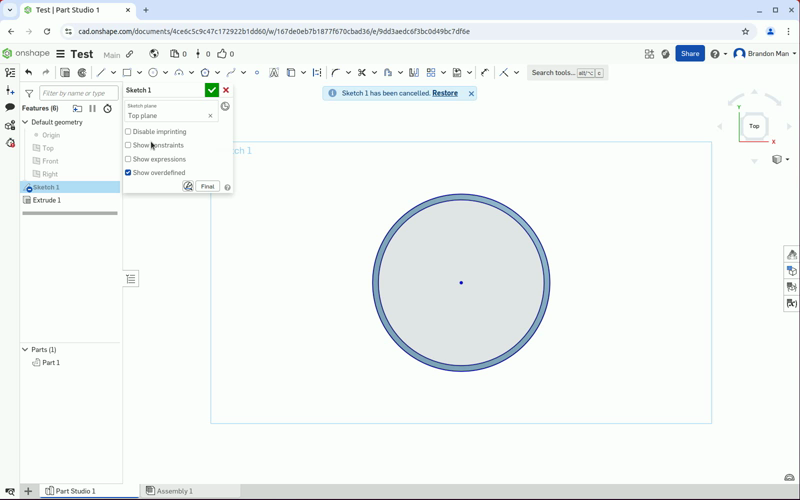
mouse_move(229, 92)
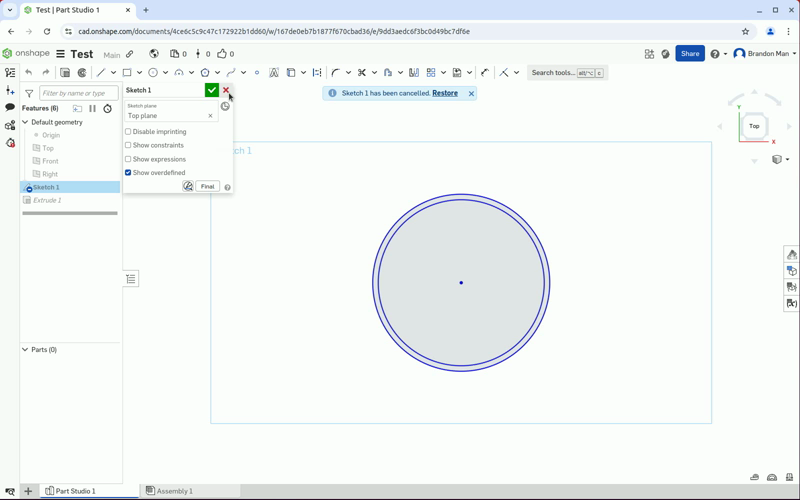
click(229, 92)
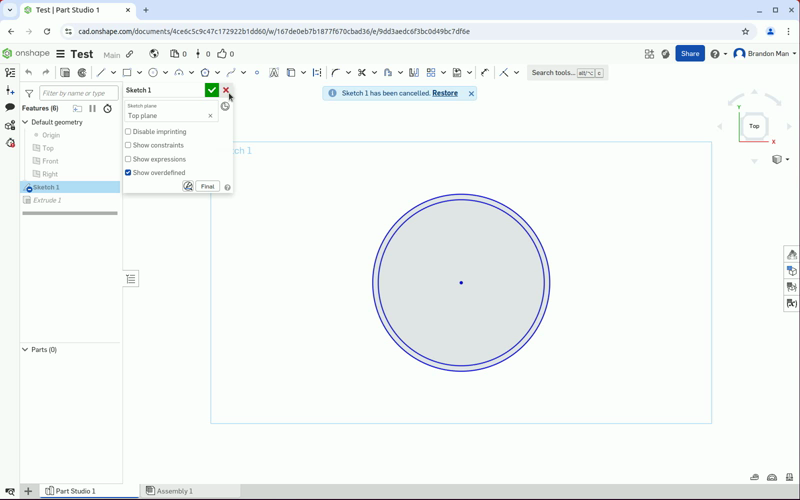
key(shift+s)
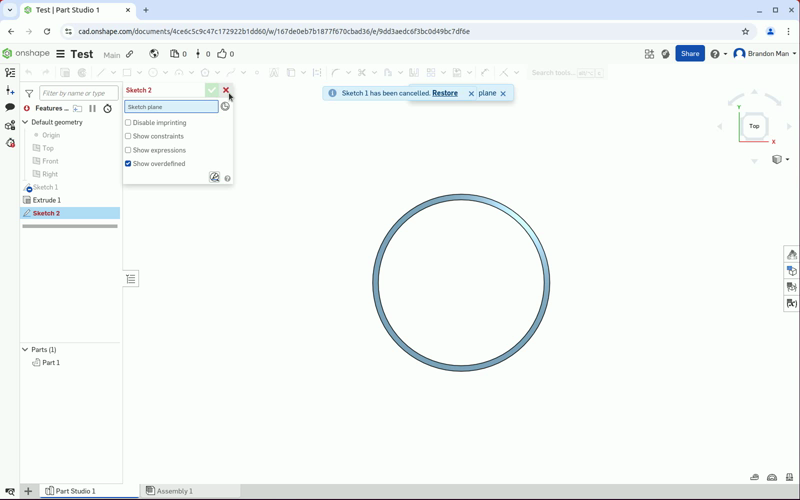
mouse_move(73, 150)
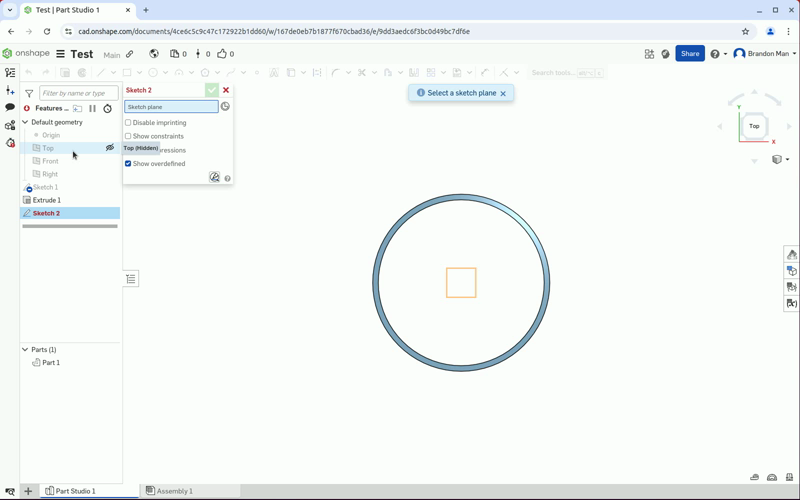
click(73, 150)
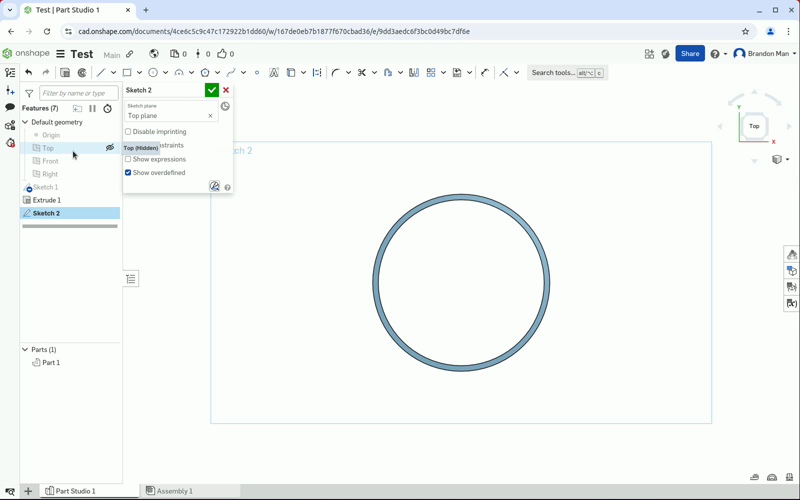
mouse_move(73, 352)
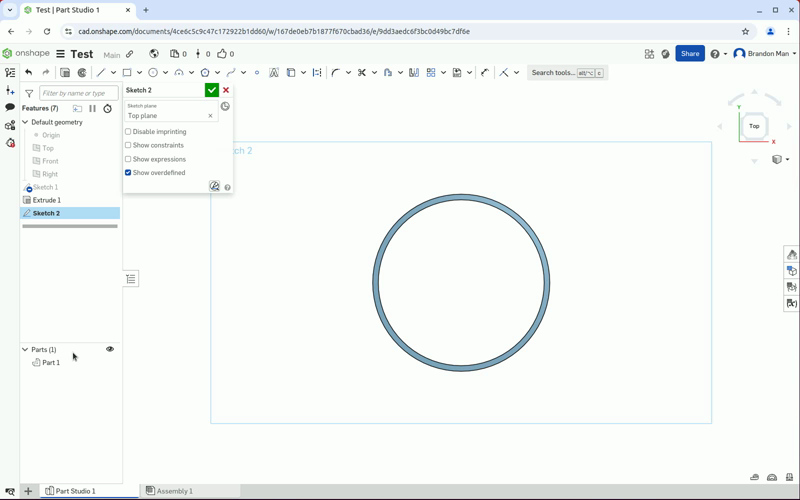
key(y)
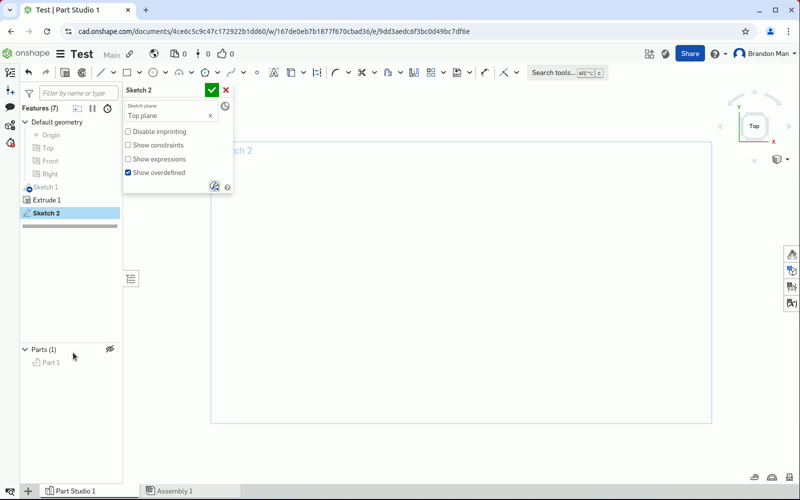
key(c)
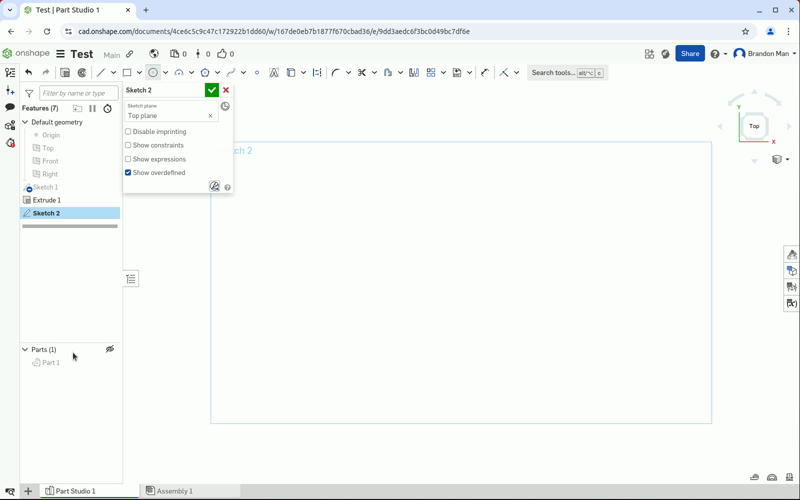
key_down(shift)
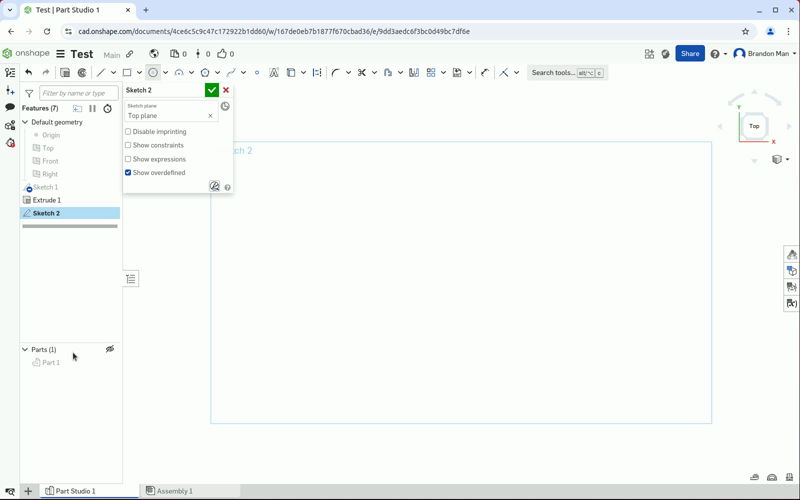
mouse_move(461, 282)
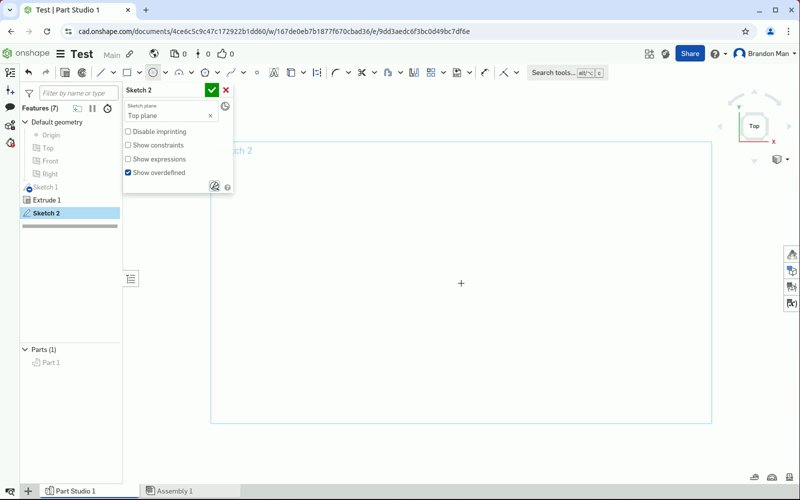
click(461, 282)
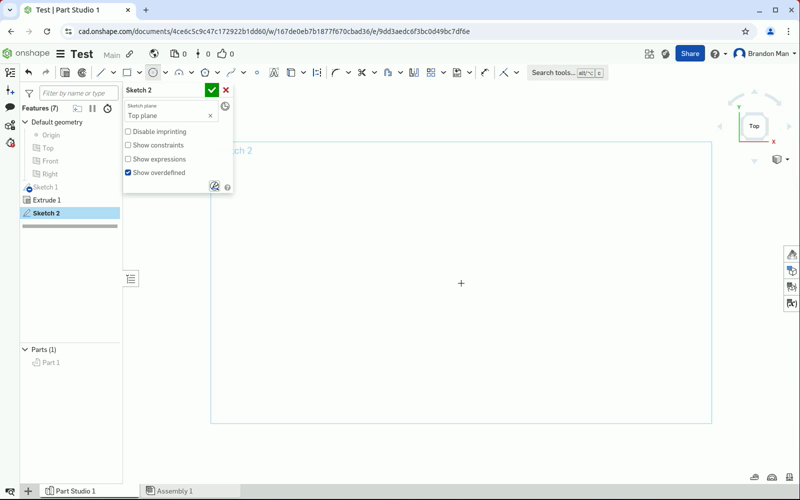
key_up(shift)
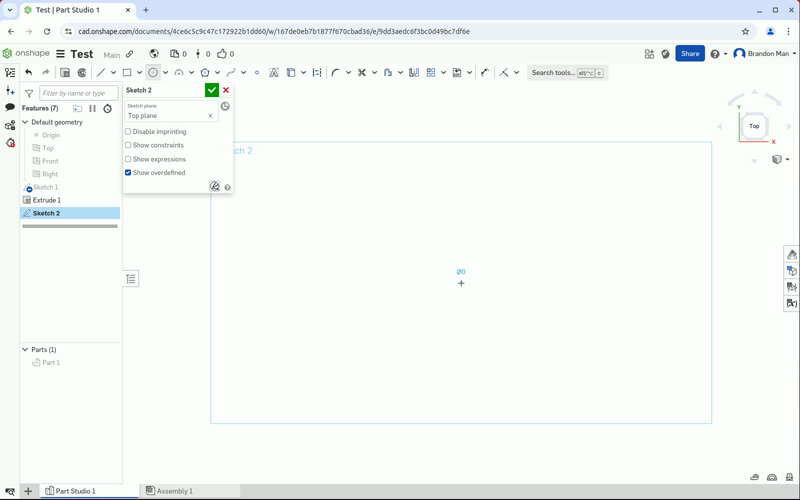
mouse_move(574, 282)
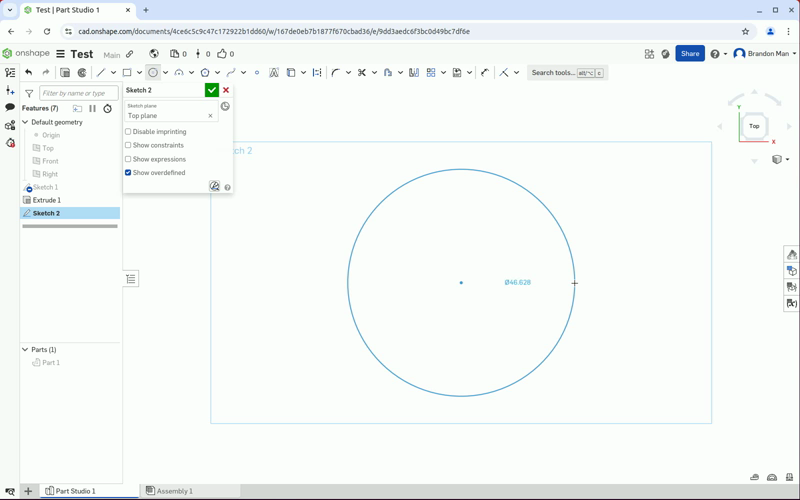
click(574, 282)
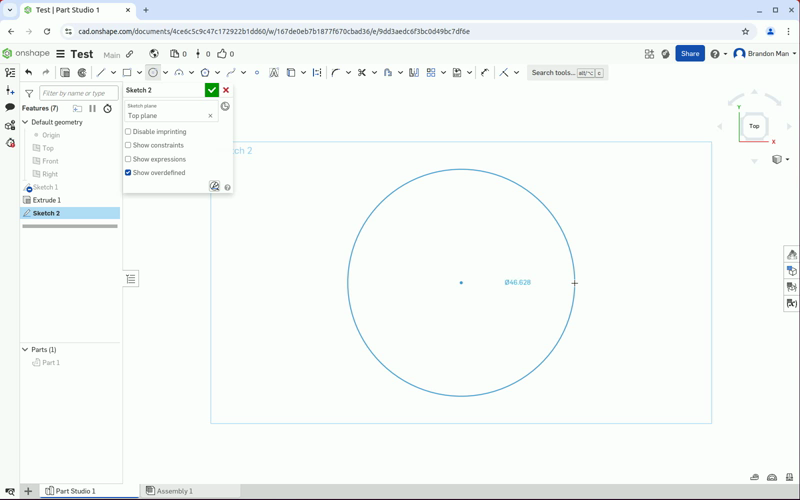
key(esc)
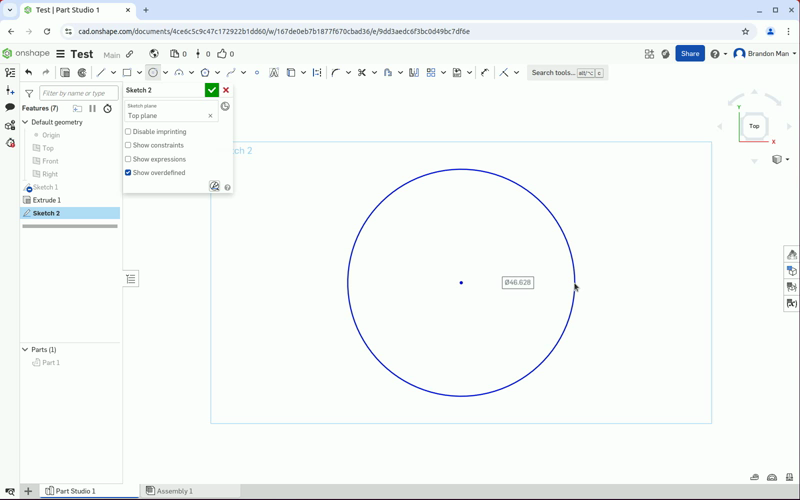
key(c)
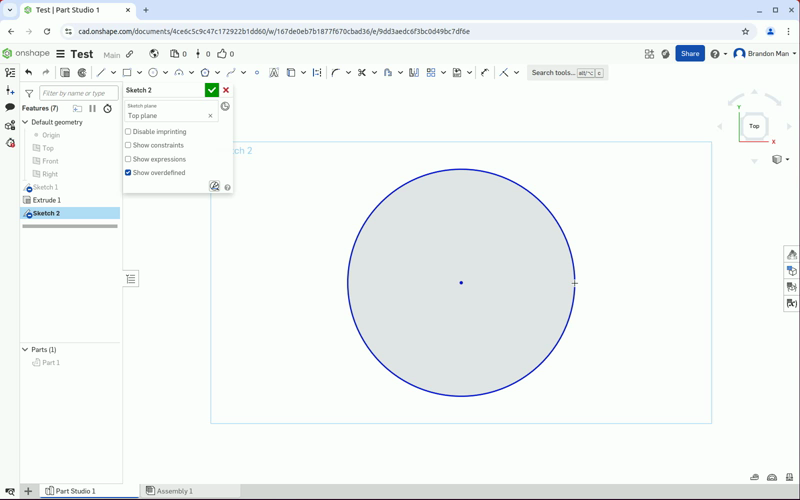
key_down(shift)
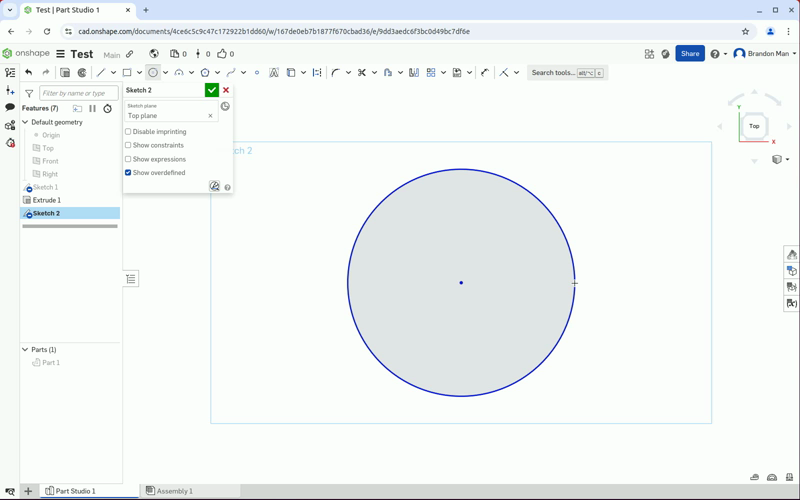
mouse_move(461, 282)
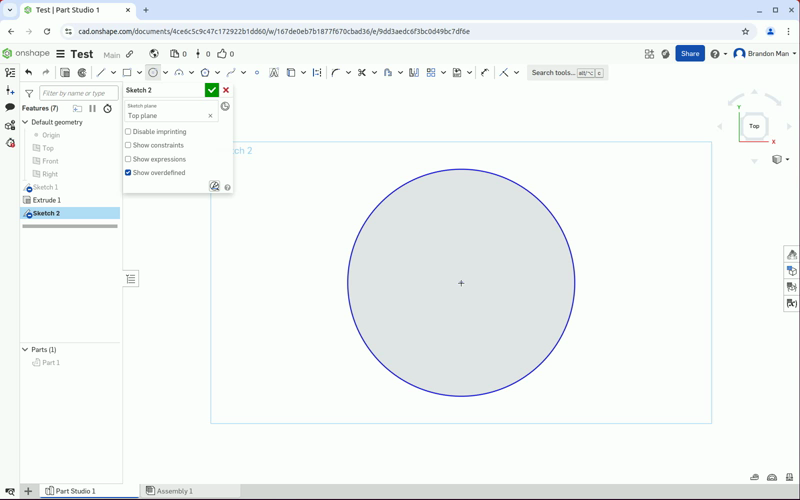
click(461, 282)
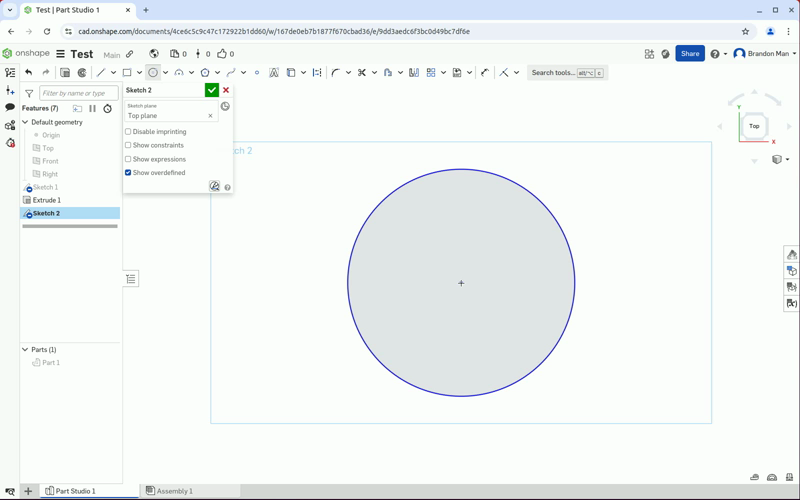
key_up(shift)
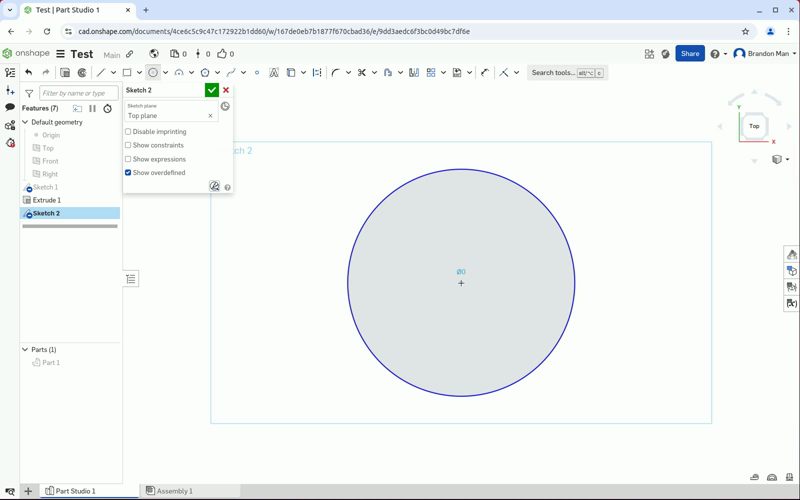
mouse_move(543, 282)
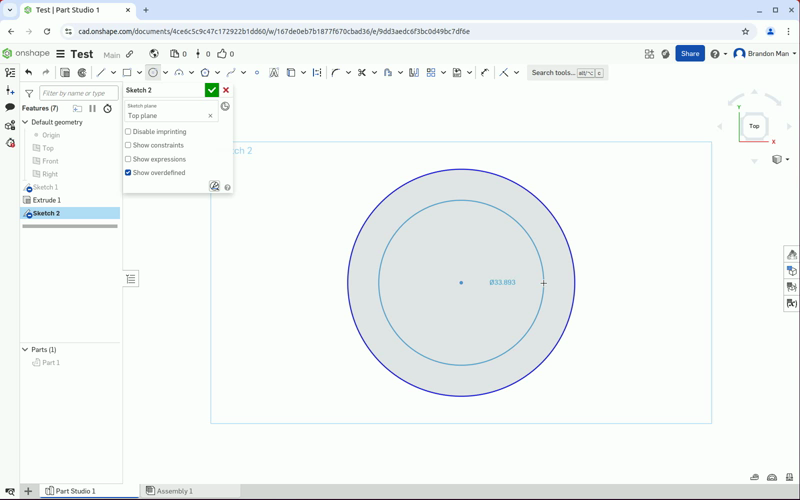
click(543, 282)
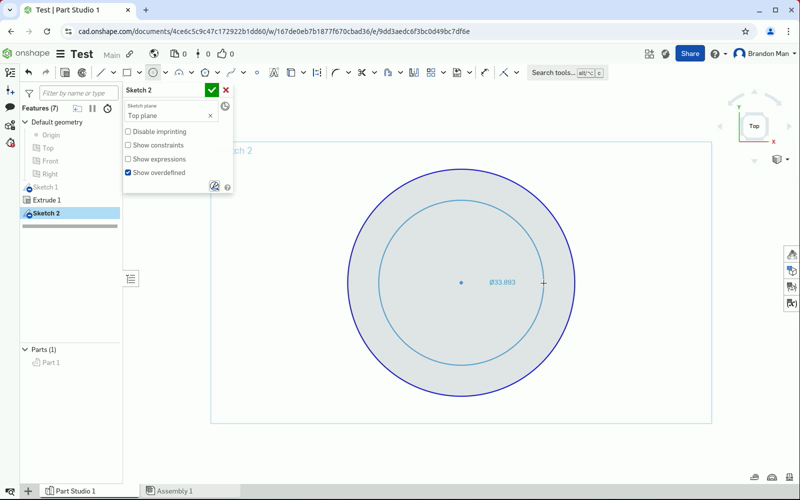
key(esc)
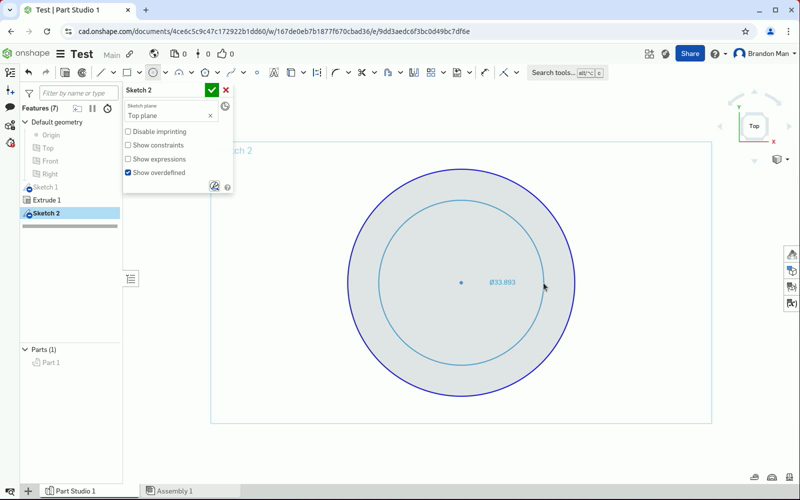
mouse_move(383, 342)
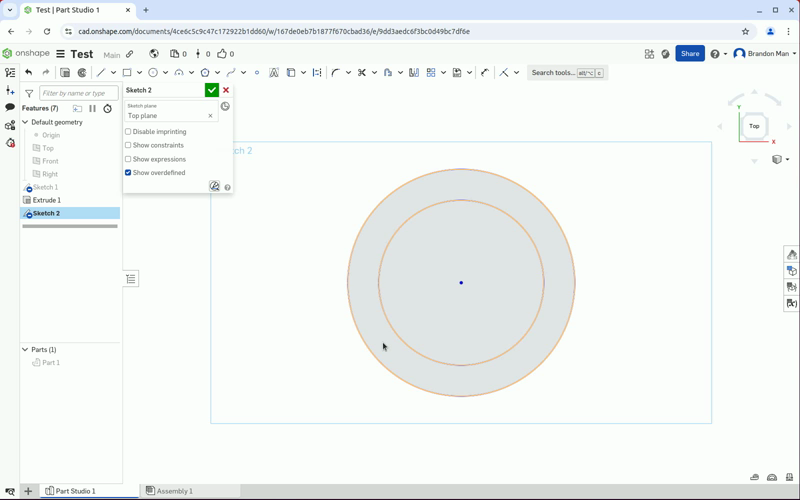
click(383, 342)
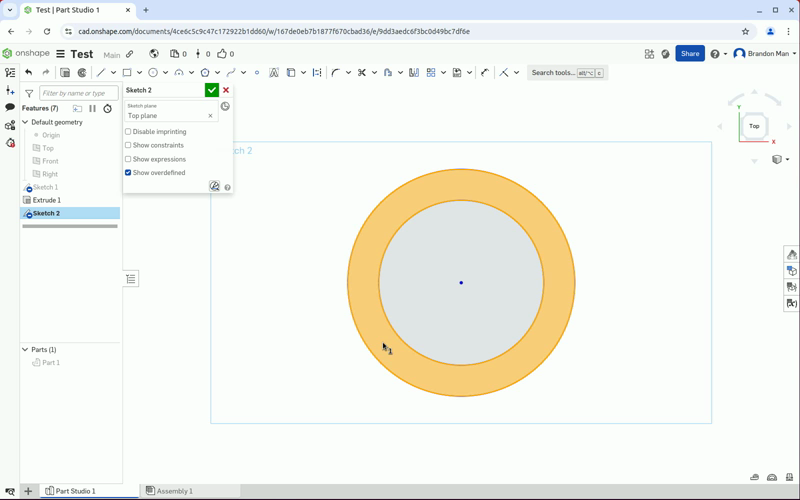
mouse_move(73, 352)
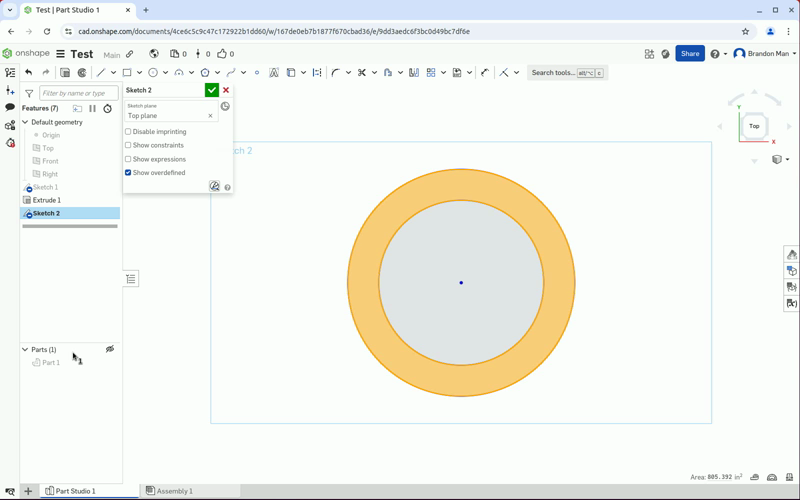
key(shift+y)
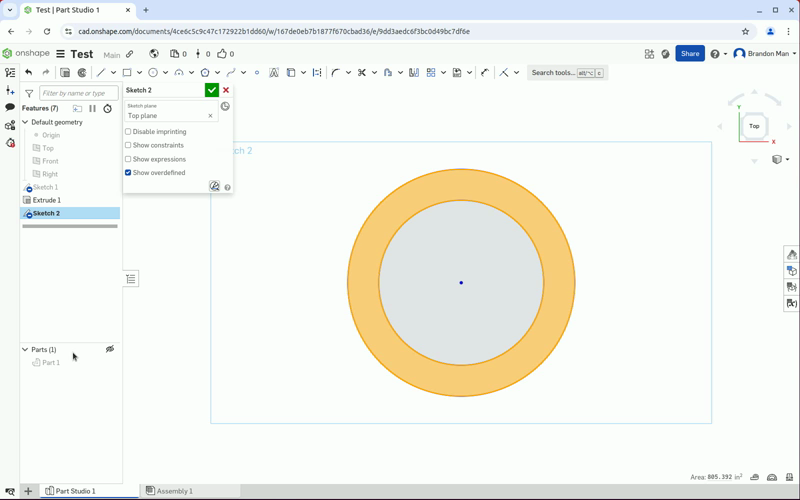
key(shift+e)
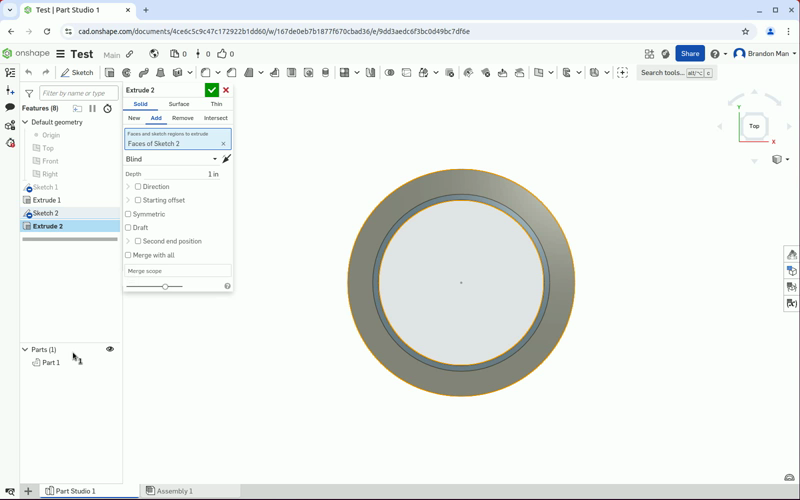
mouse_move(143, 106)
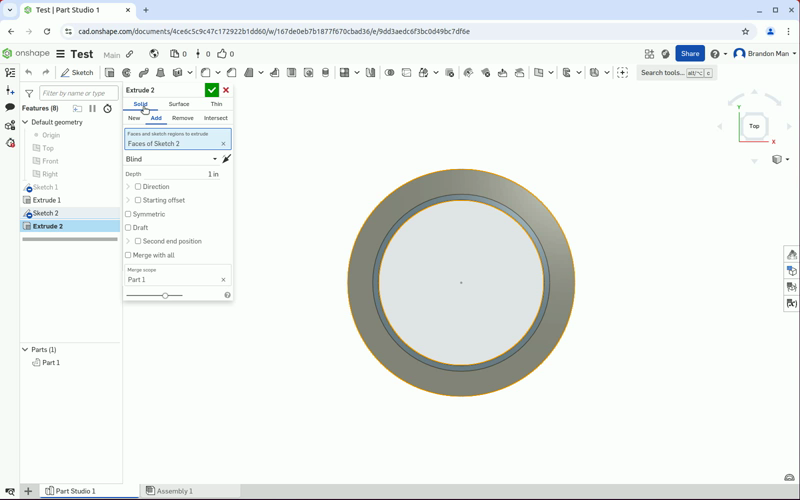
click(143, 106)
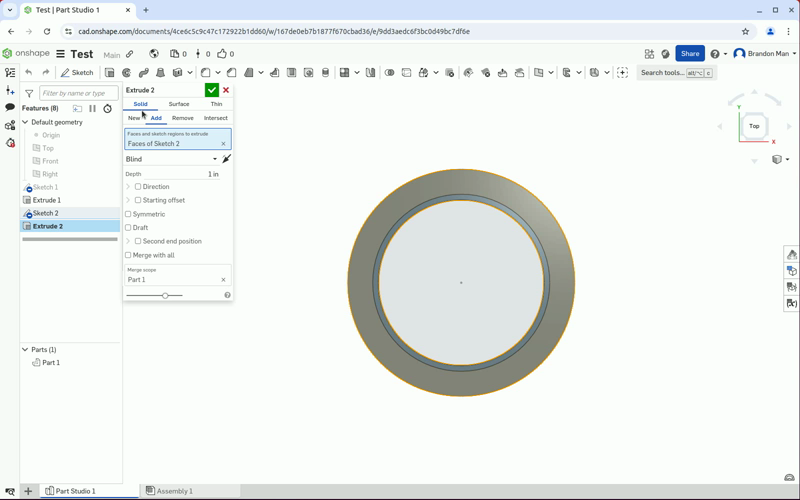
mouse_move(137, 120)
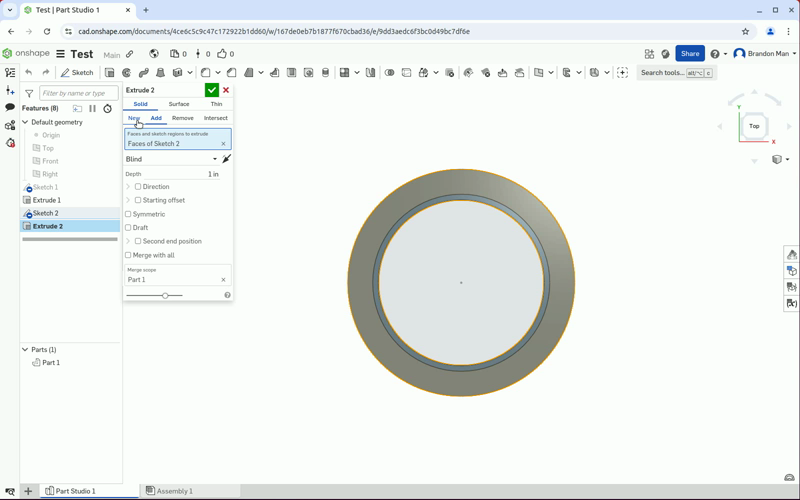
click(137, 120)
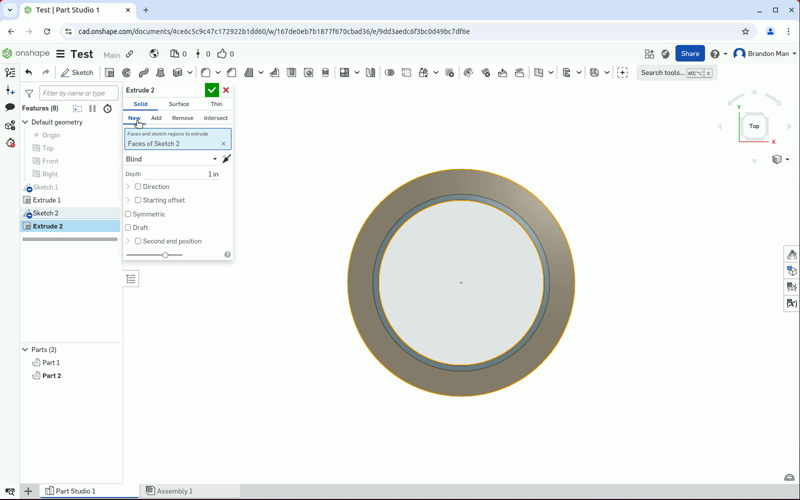
key(tab, 4)
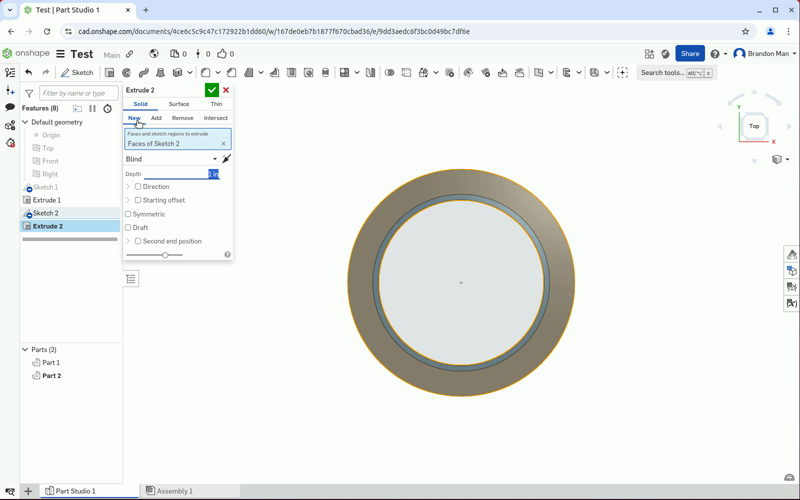
text(-0.722)
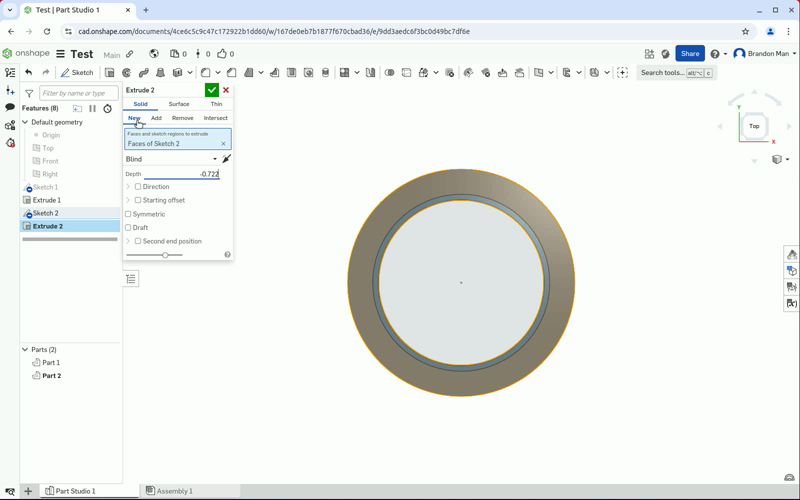
key(enter)
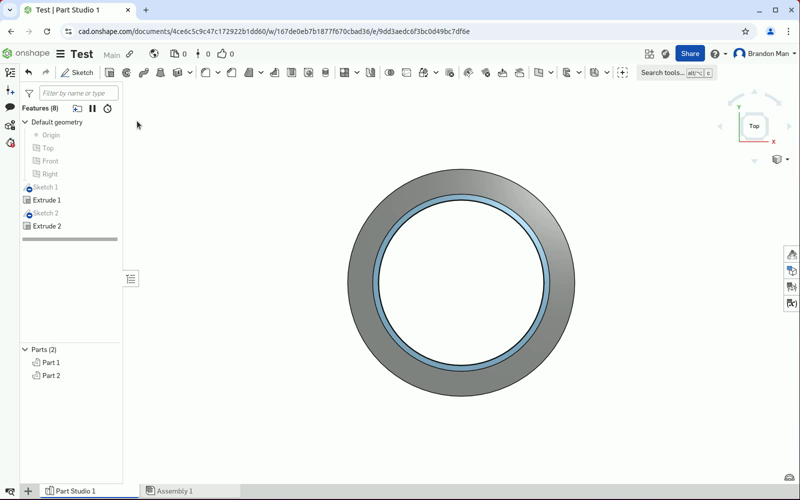
key(shift+h)
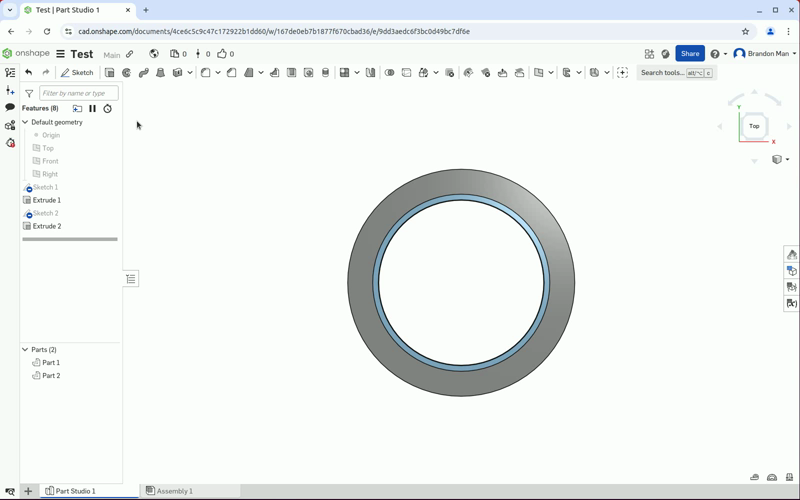
key(shift+h)
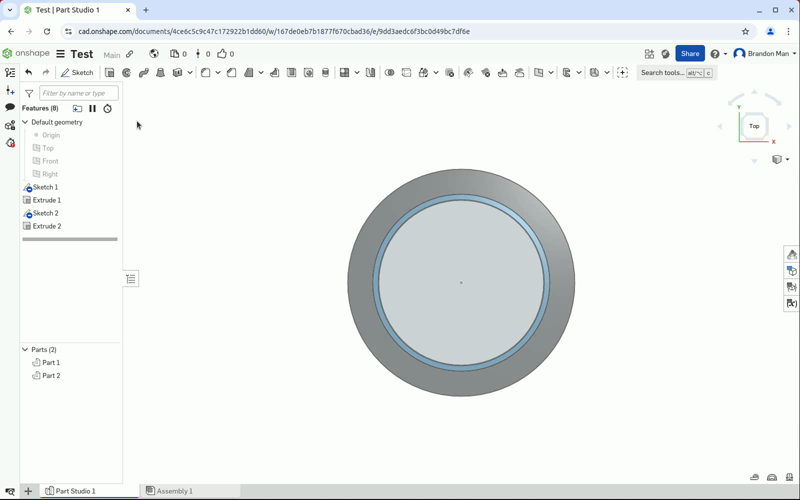
key(shift+7)
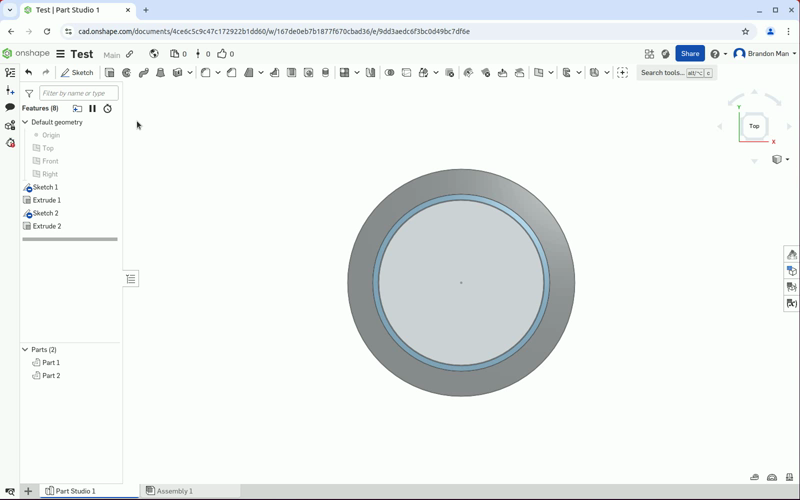
key(up, 3)
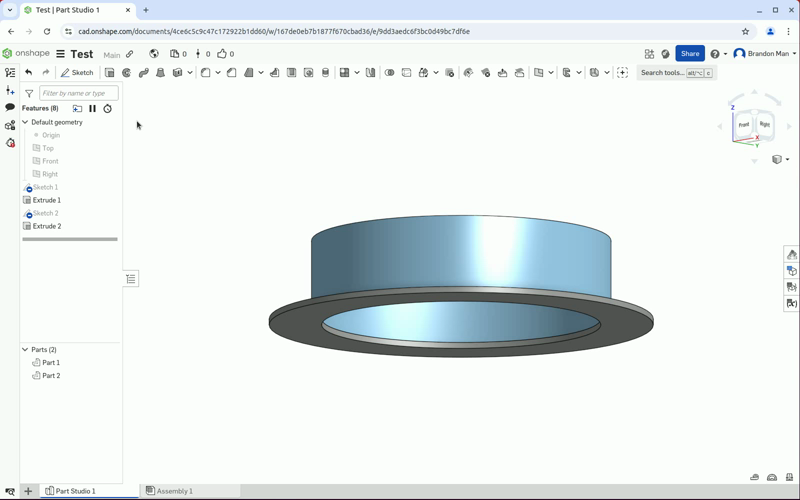
key(left, 3)
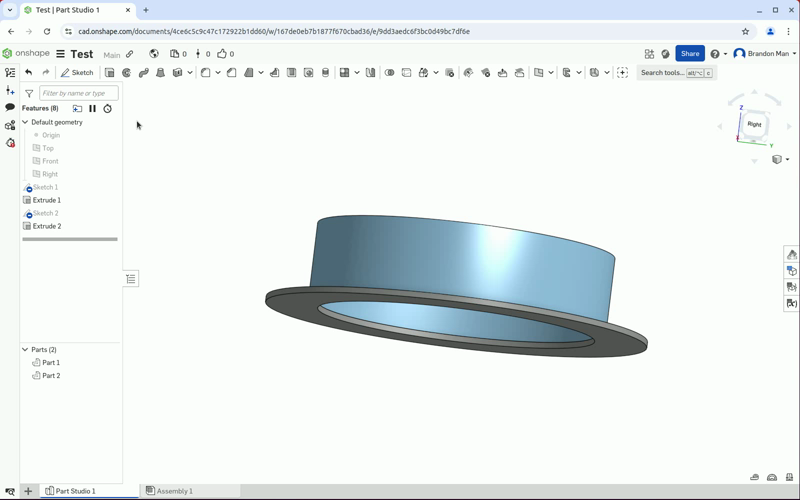
key(right, 3)
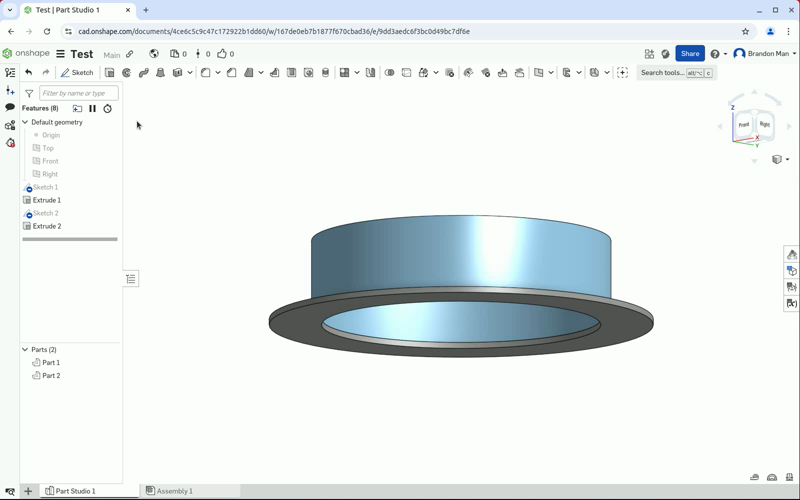
key(down, 3)
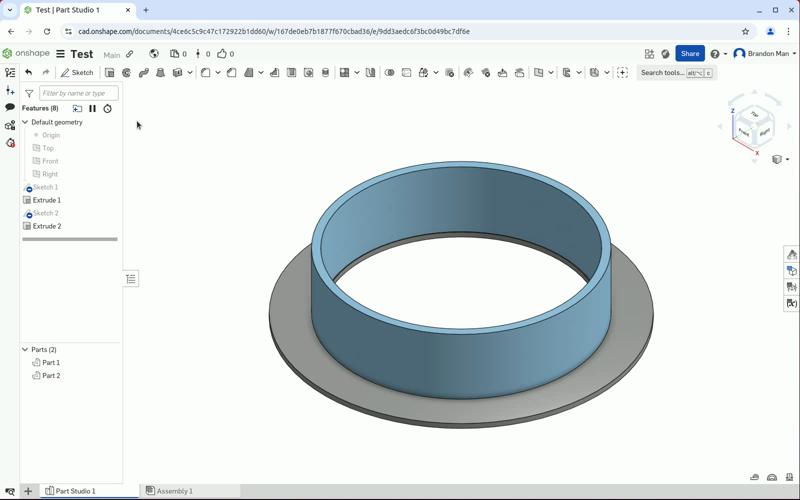
mouse_move(73, 189)
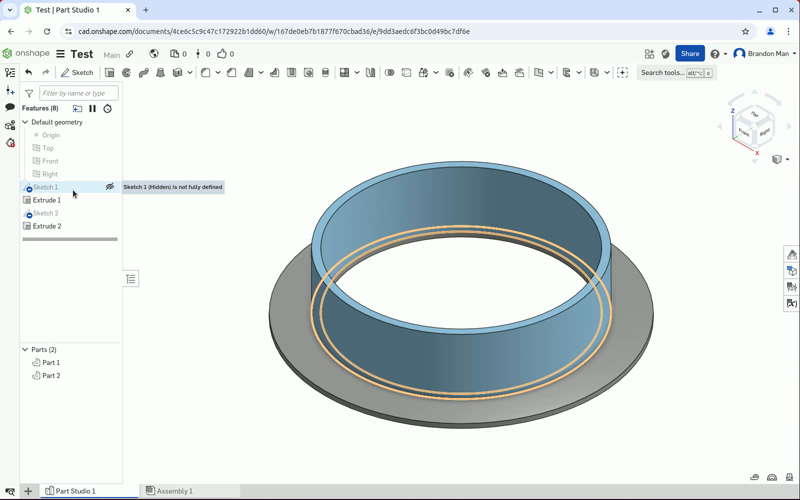
click(73, 189)